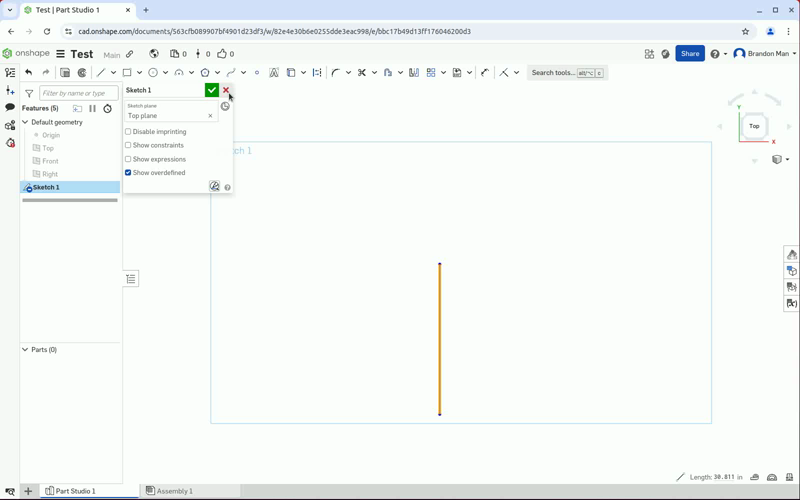
key(shift+h)
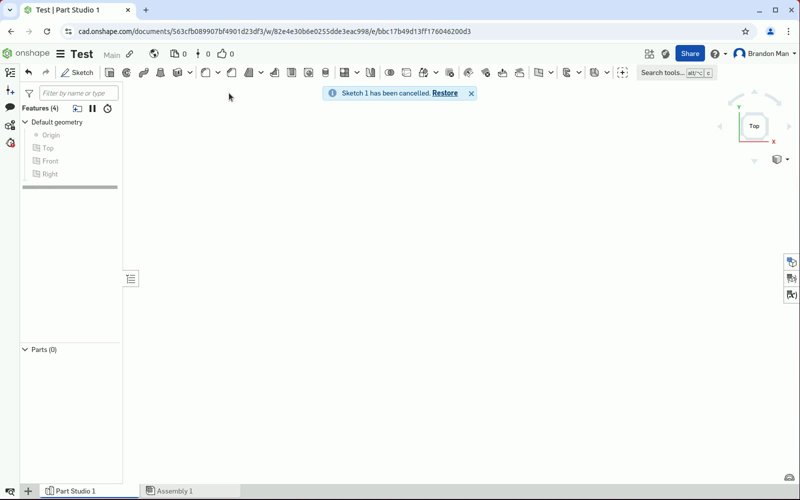
mouse_move(73, 352)
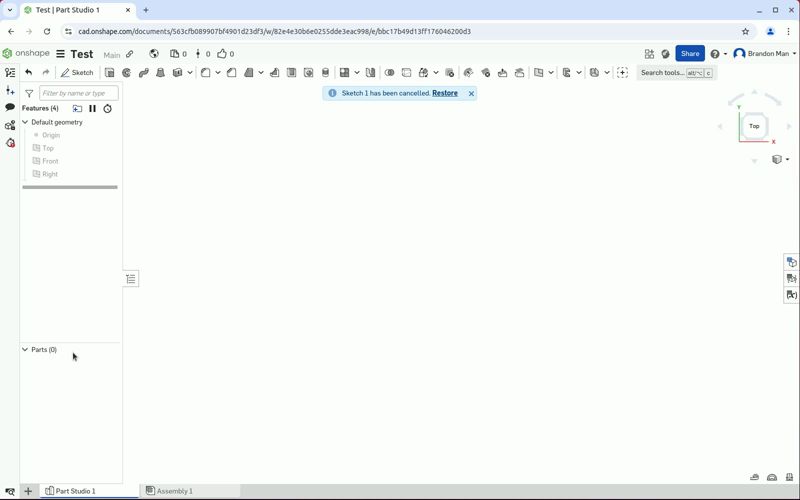
key(y)
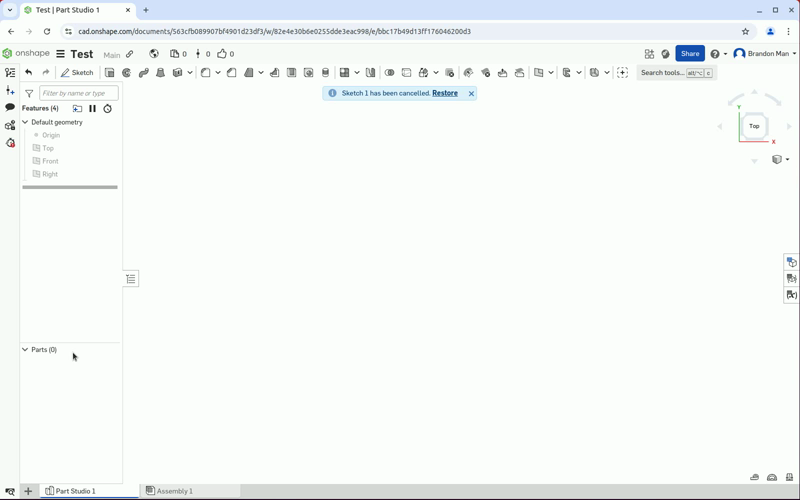
key(shift+p)
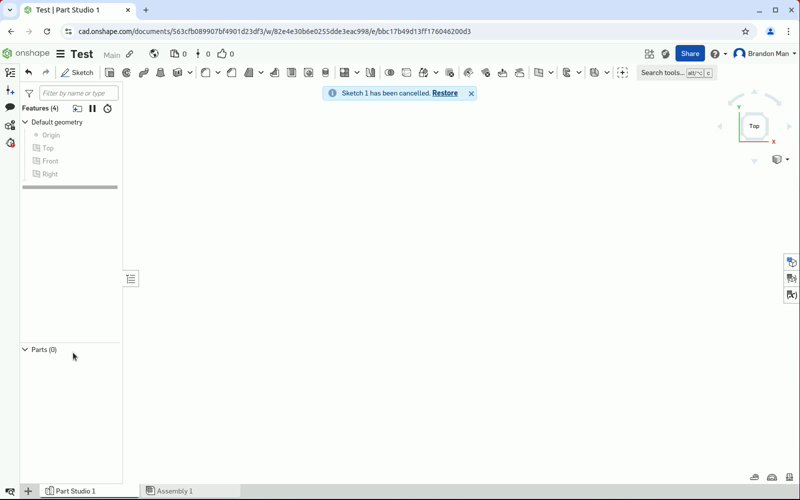
key(space)
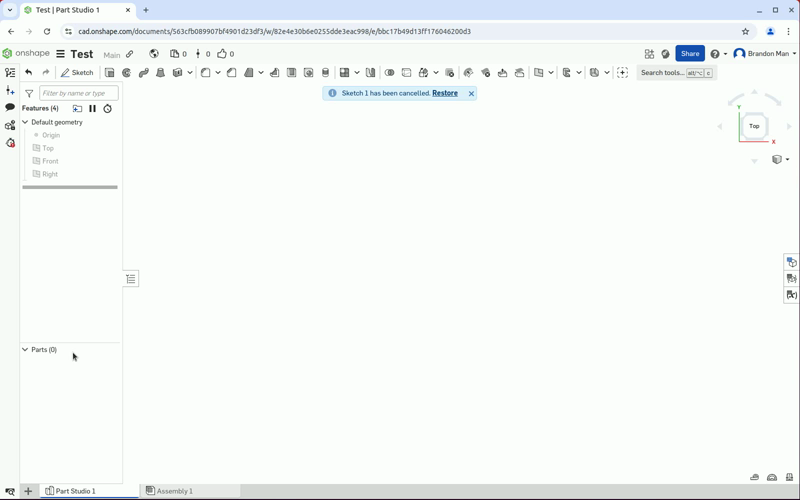
key_down(shift)
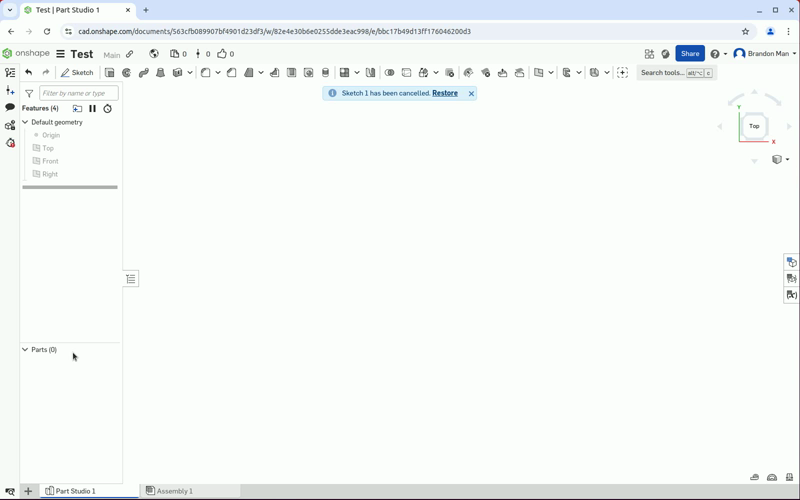
key(up)
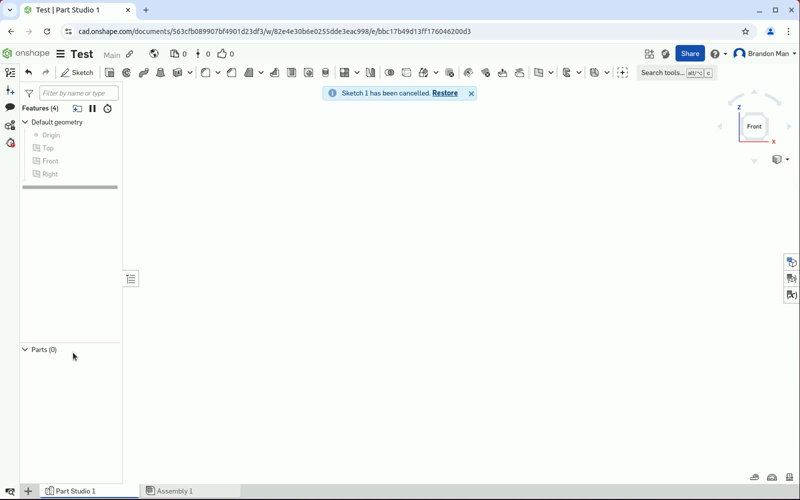
key_up(shift)
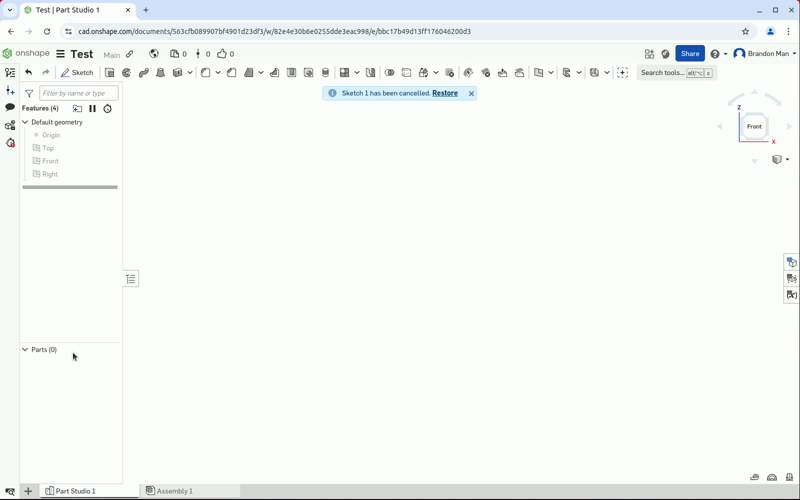
key(space)
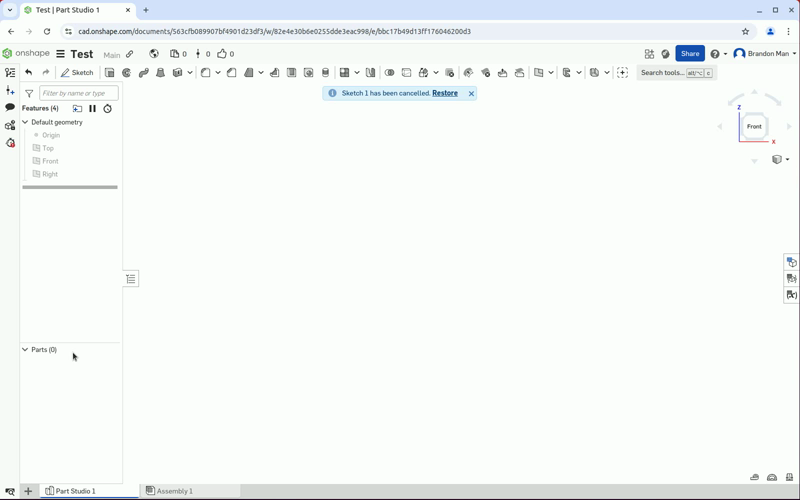
key_down(shift)
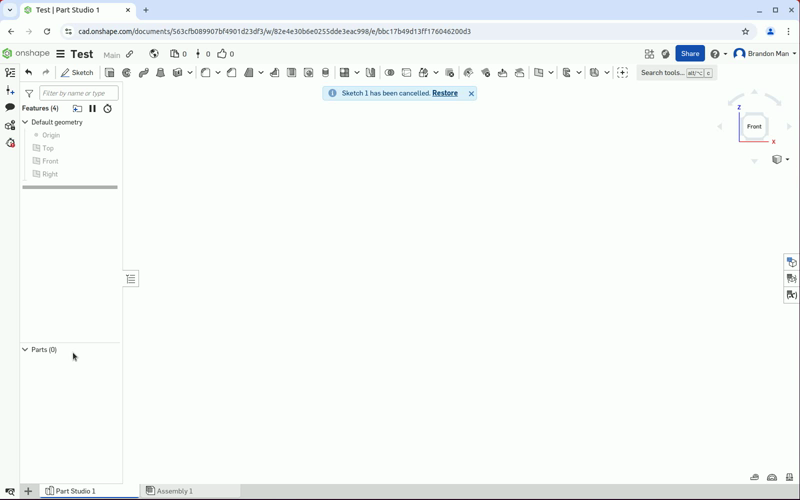
key(left)
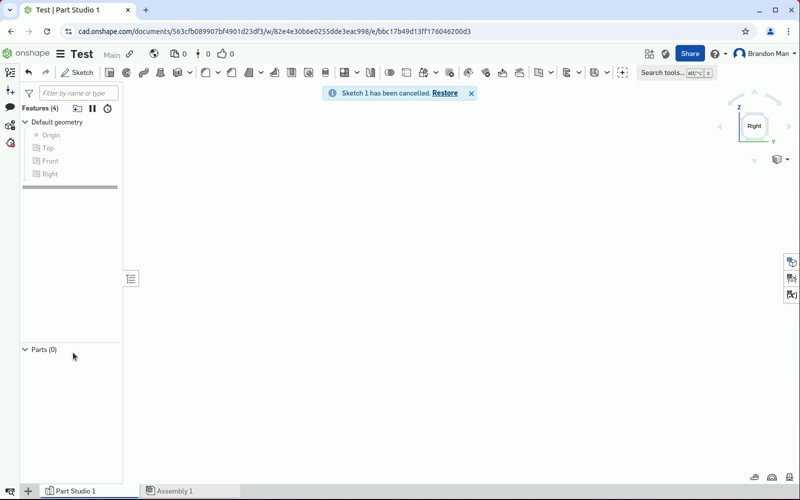
key_up(shift)
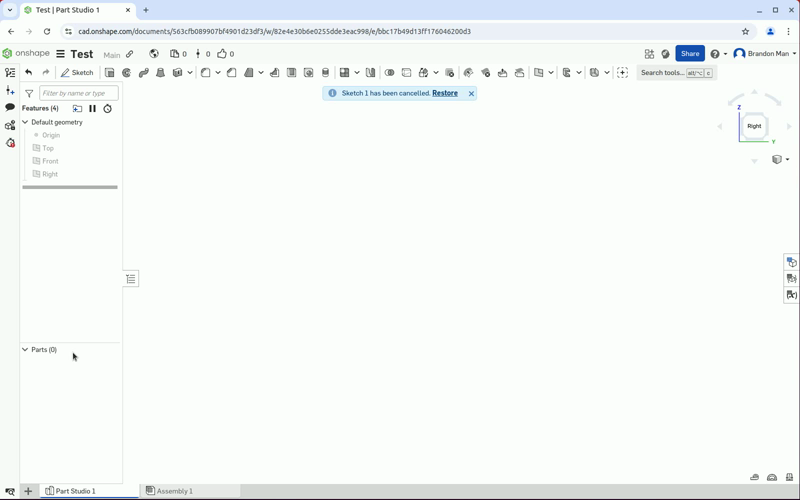
mouse_move(73, 352)
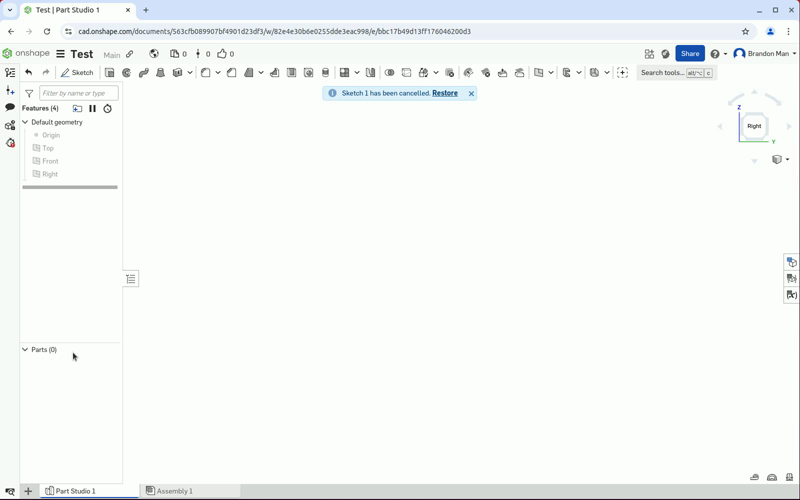
key(shift+y)
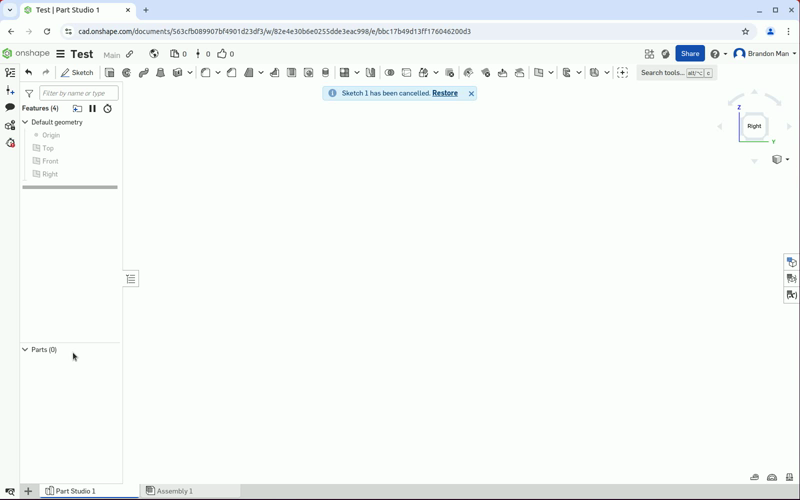
key(shift+s)
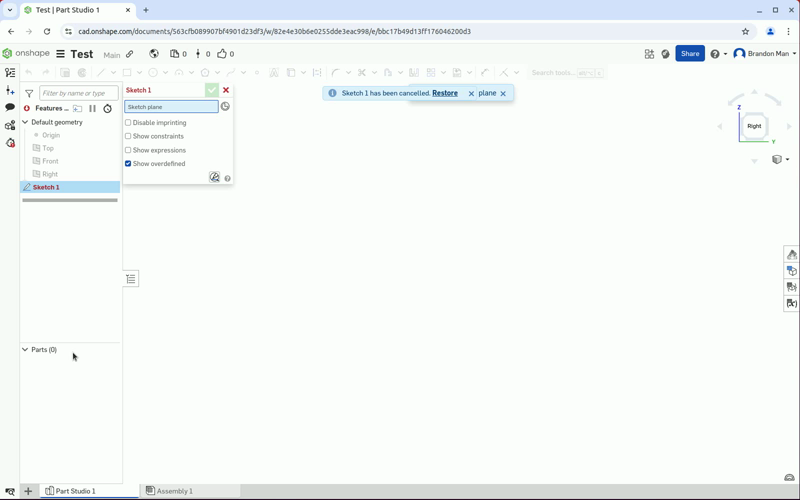
mouse_move(73, 176)
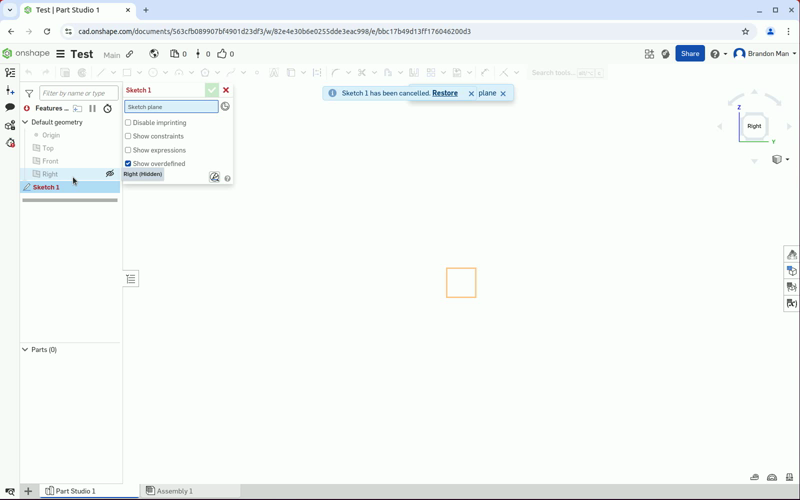
click(73, 176)
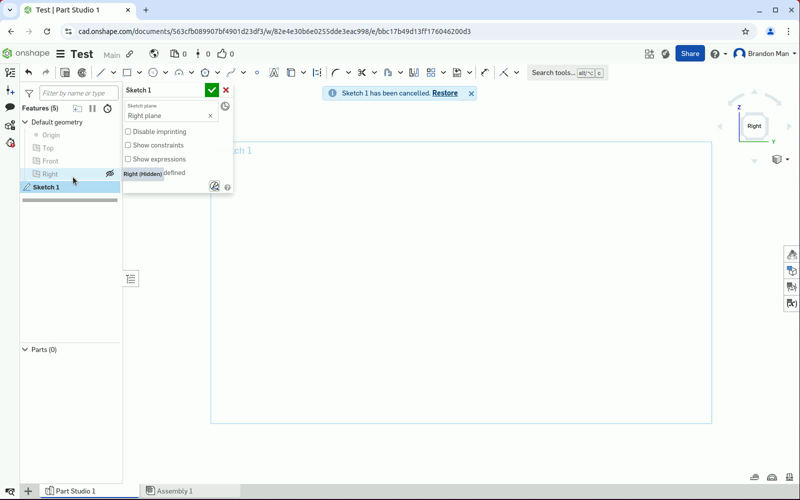
mouse_move(73, 352)
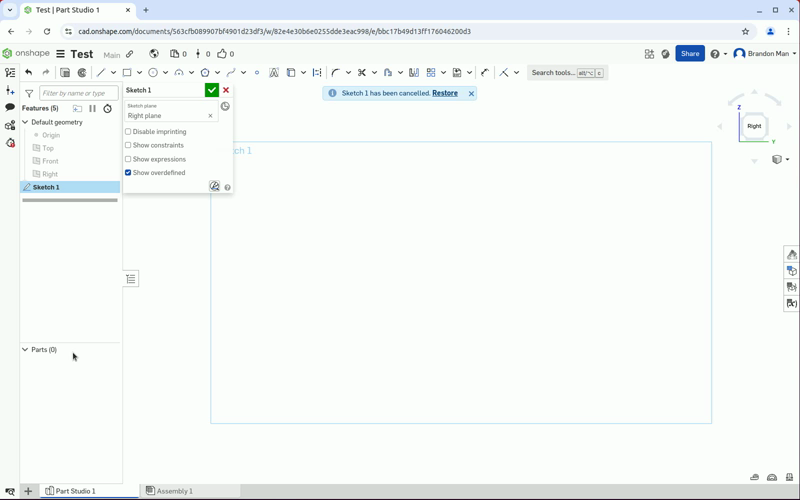
key(y)
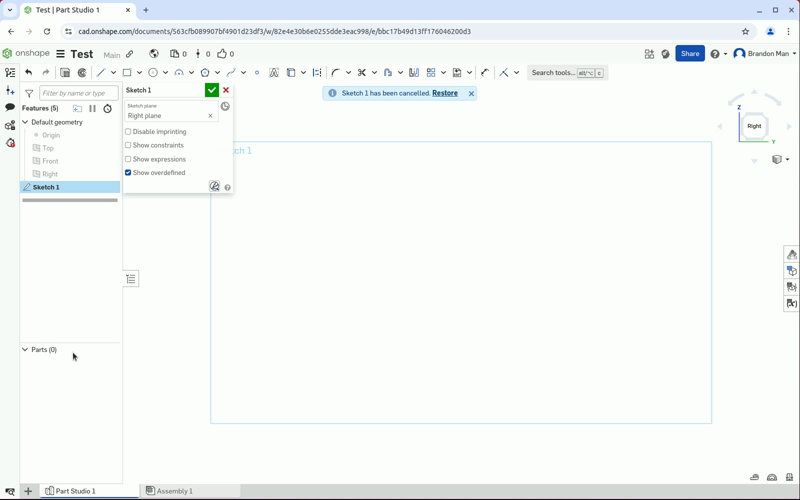
key(c)
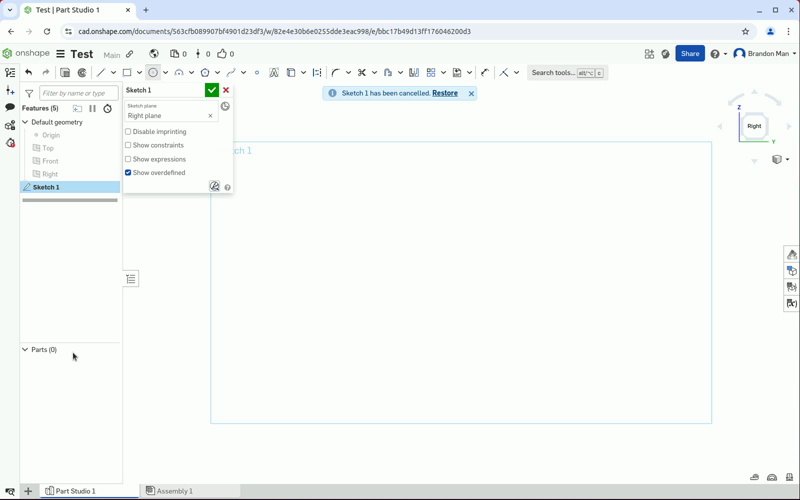
key_down(shift)
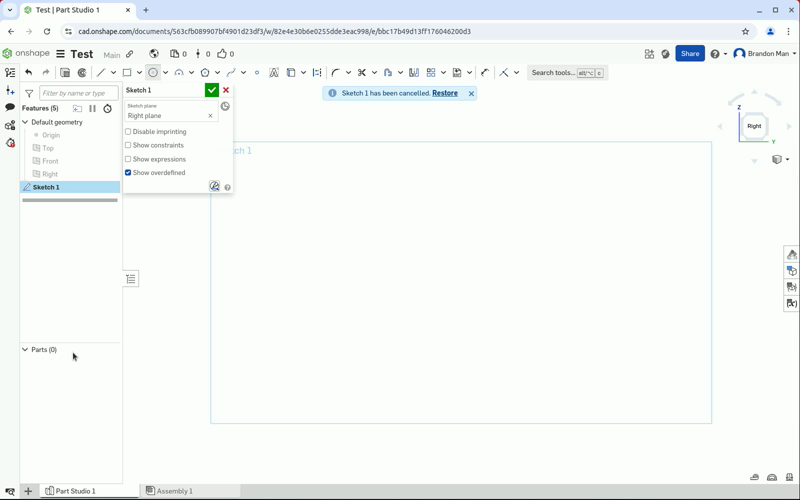
mouse_move(461, 282)
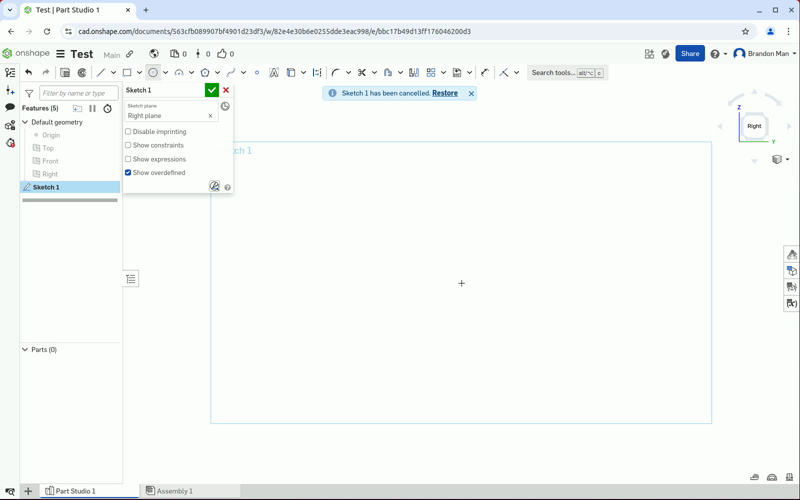
click(461, 282)
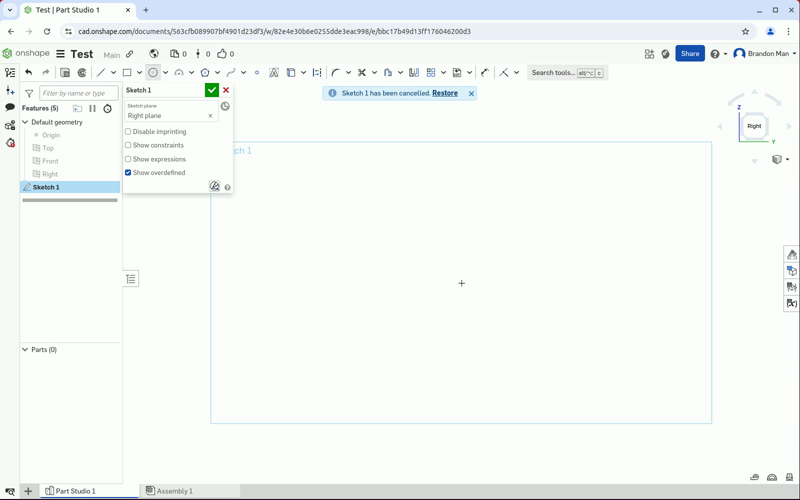
key_up(shift)
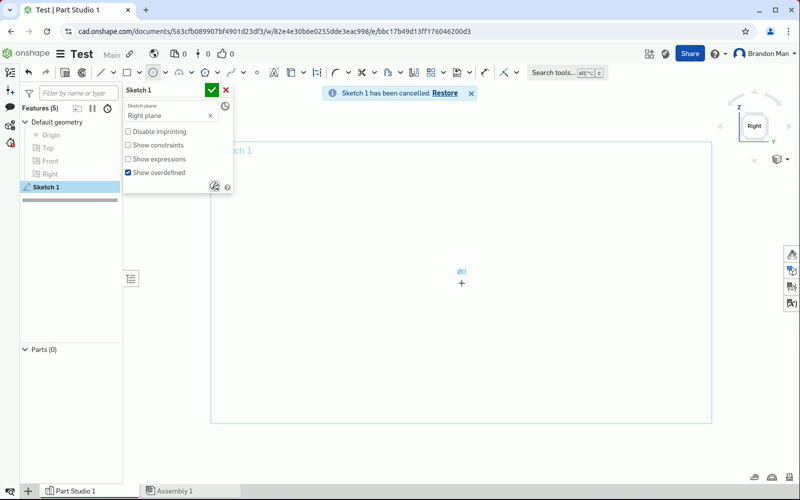
mouse_move(506, 282)
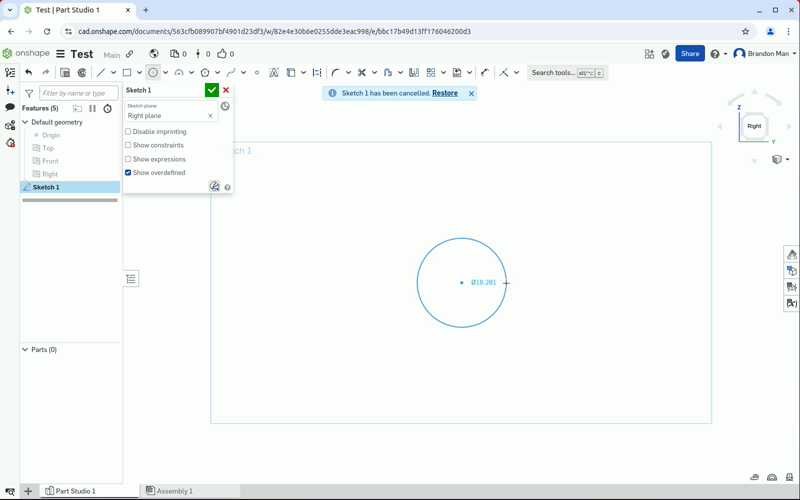
click(506, 282)
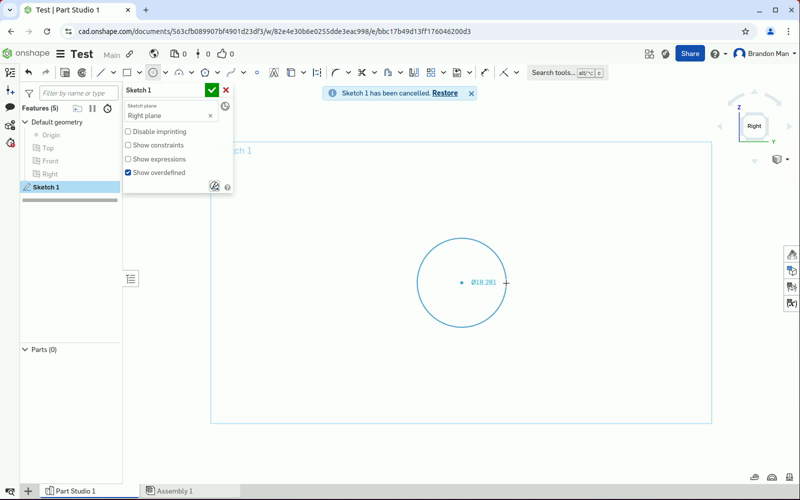
key(esc)
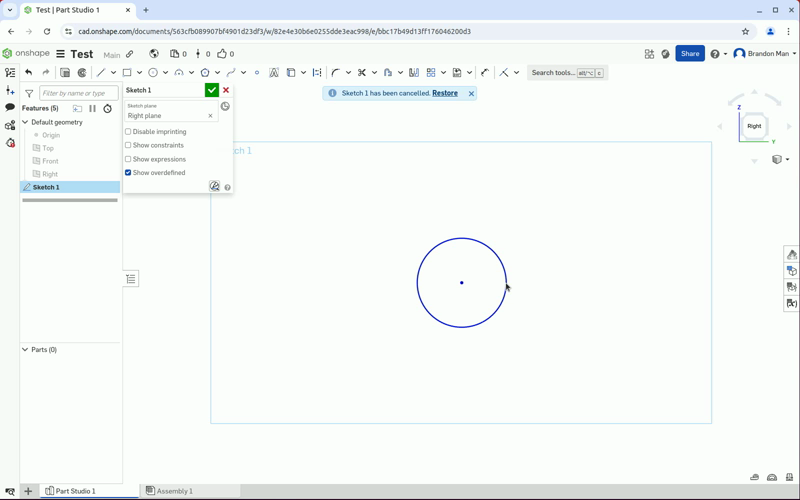
mouse_move(446, 310)
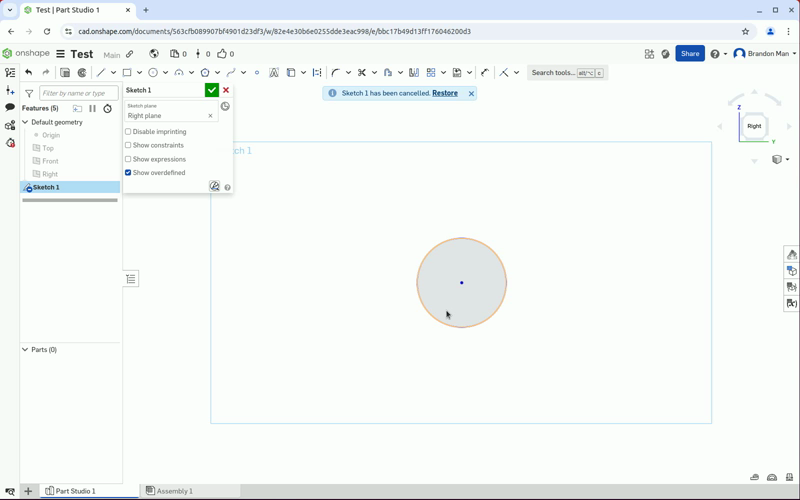
click(446, 310)
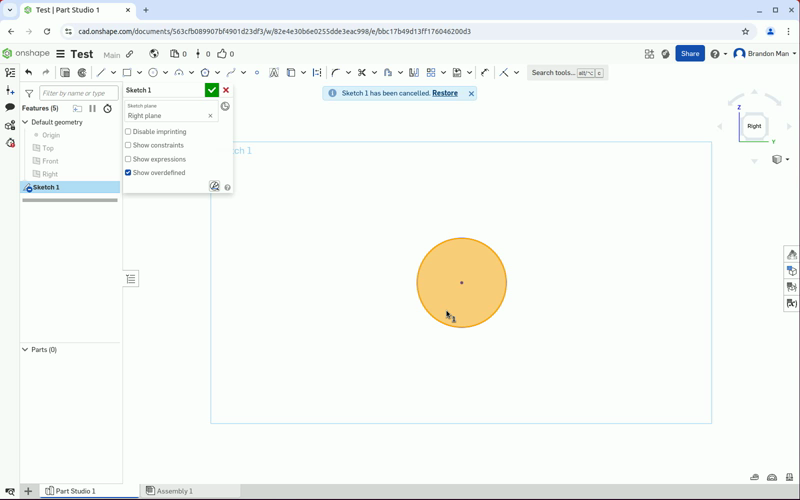
mouse_move(73, 352)
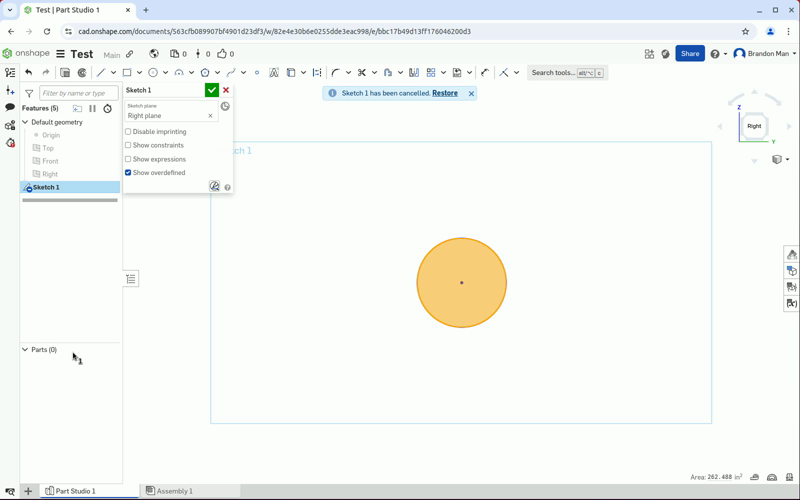
key(shift+y)
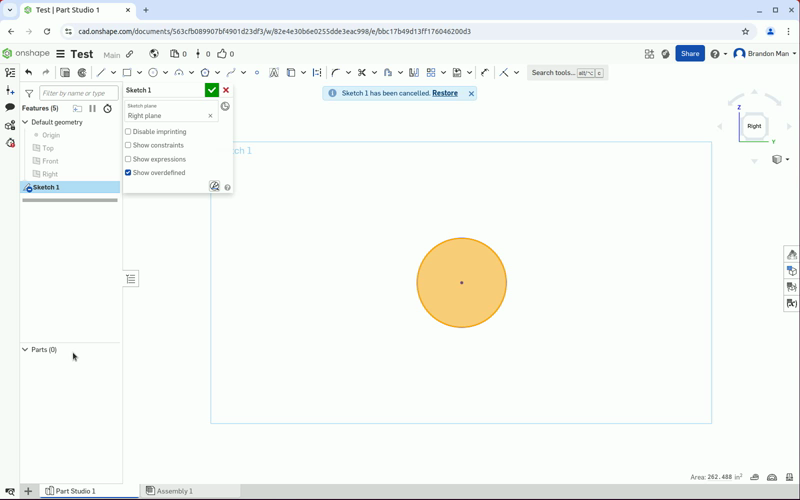
key(shift+e)
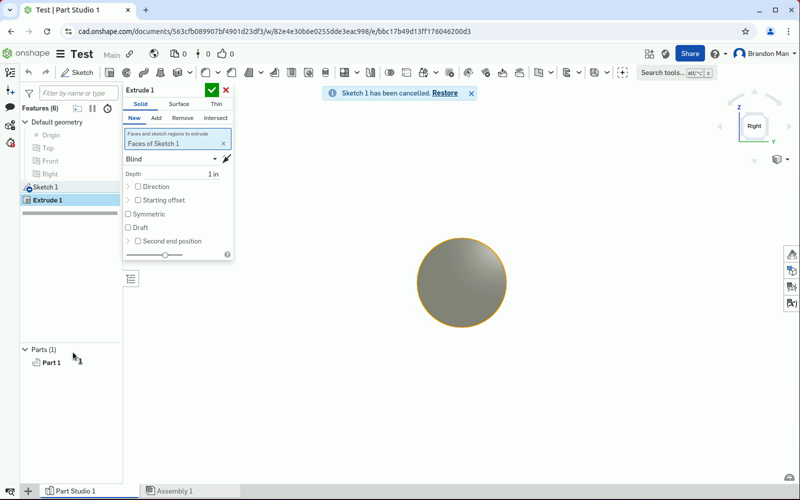
mouse_move(143, 106)
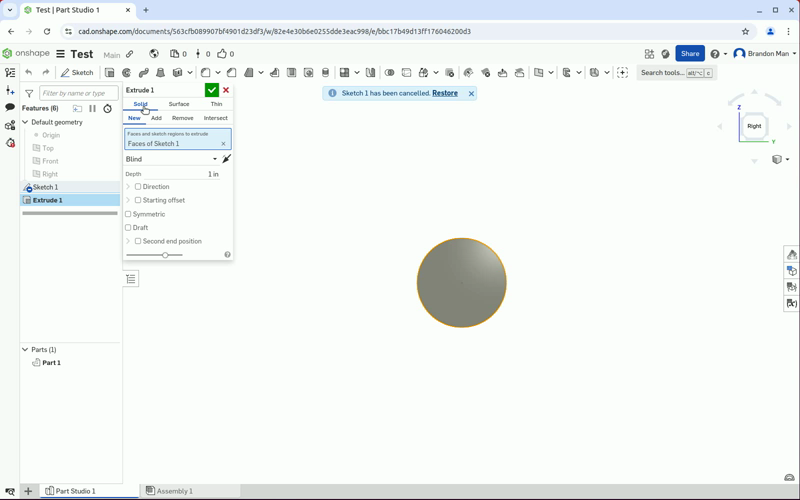
click(143, 106)
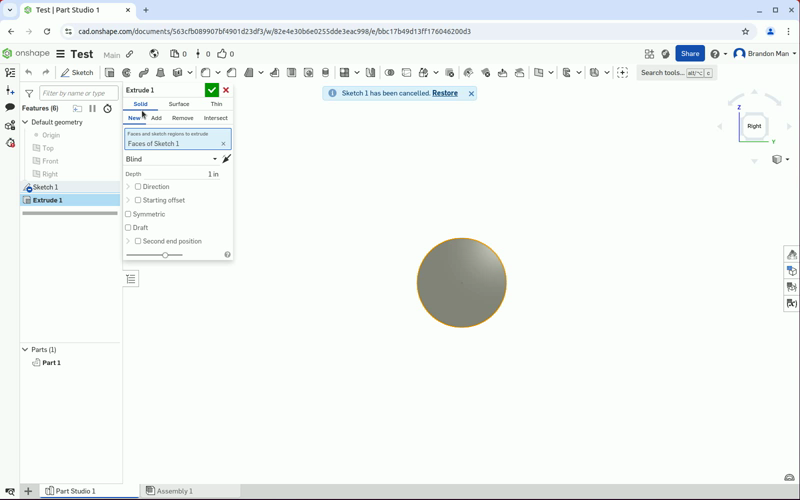
mouse_move(137, 120)
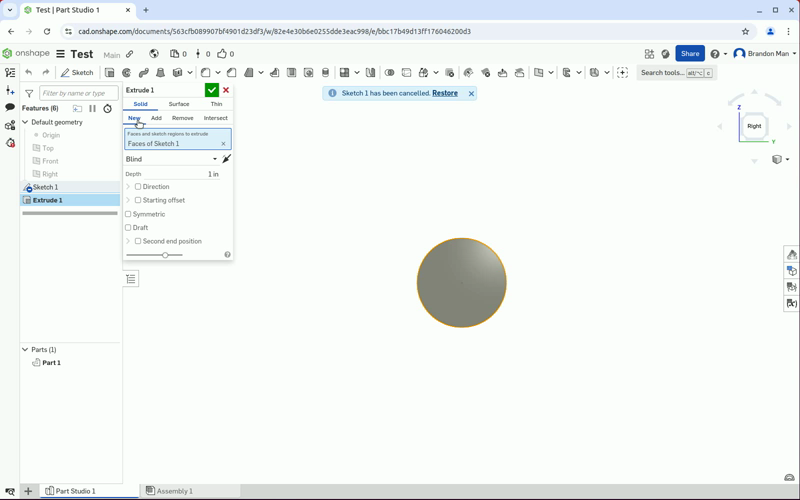
click(137, 120)
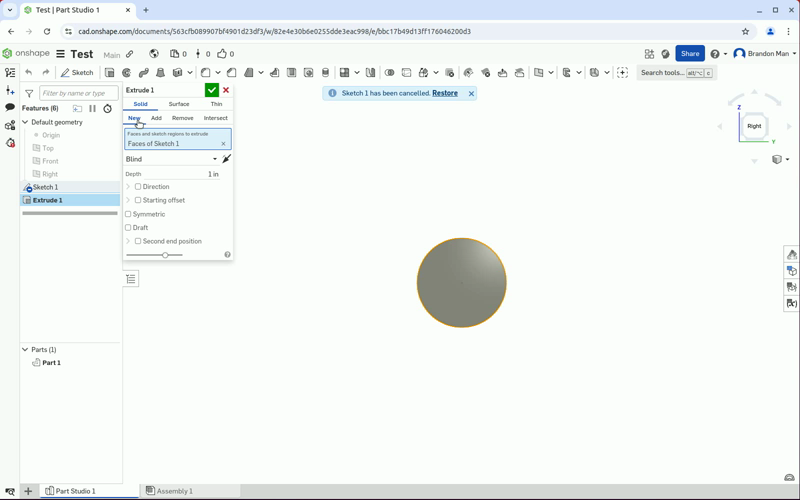
key(tab, 4)
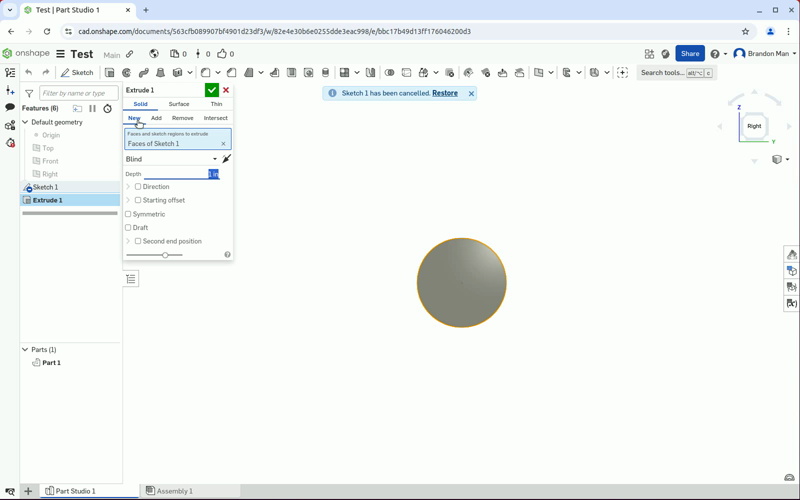
text(23.108)
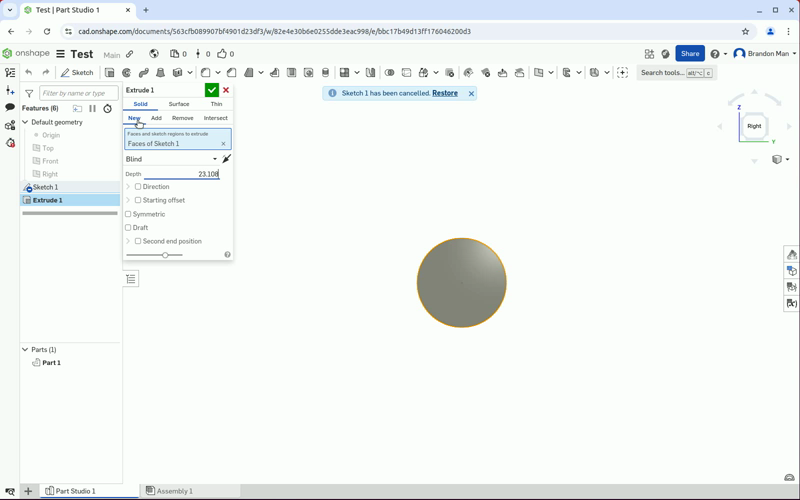
key(enter)
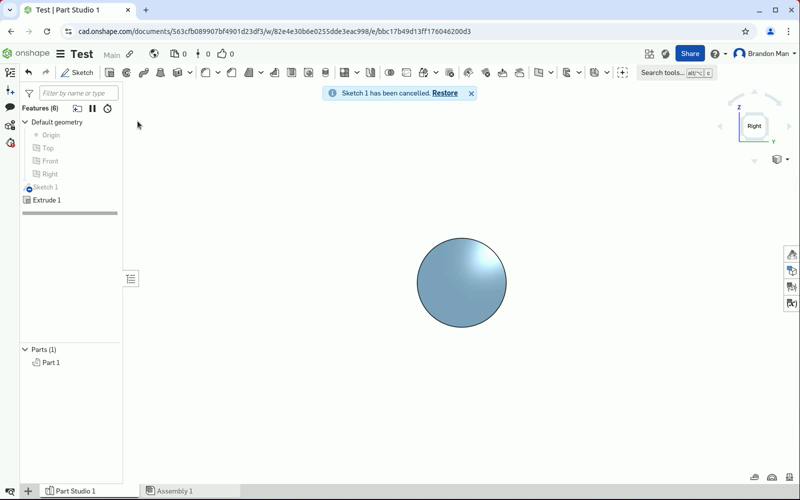
key(shift+h)
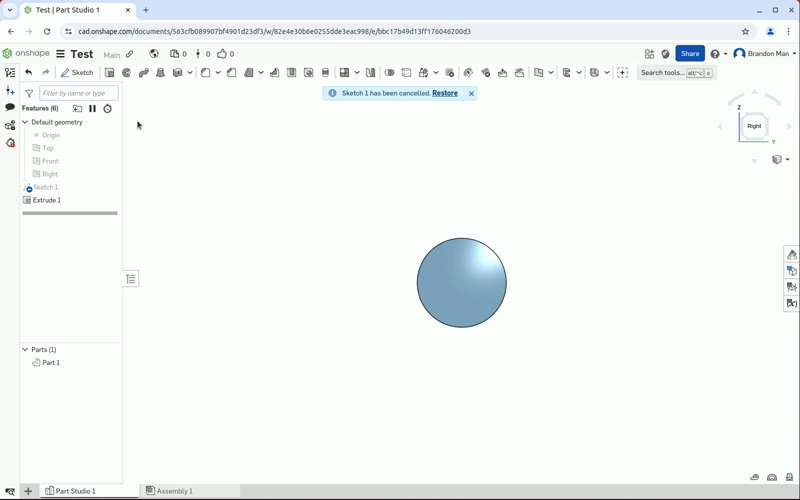
key(shift+h)
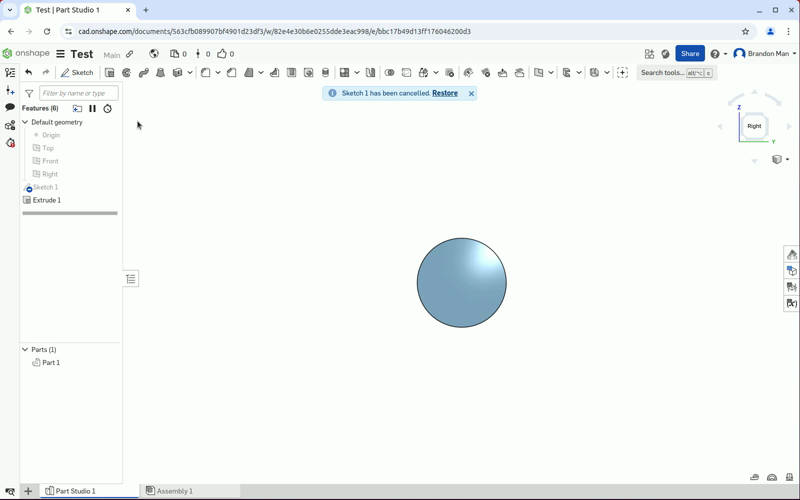
mouse_move(73, 189)
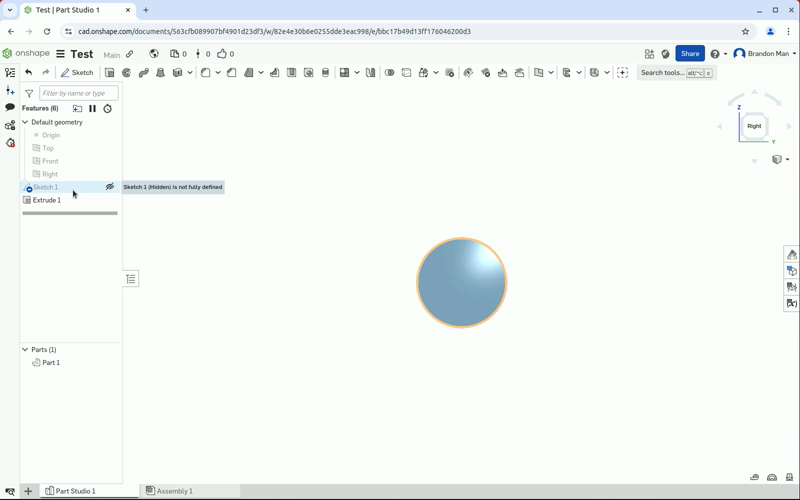
click(73, 189)
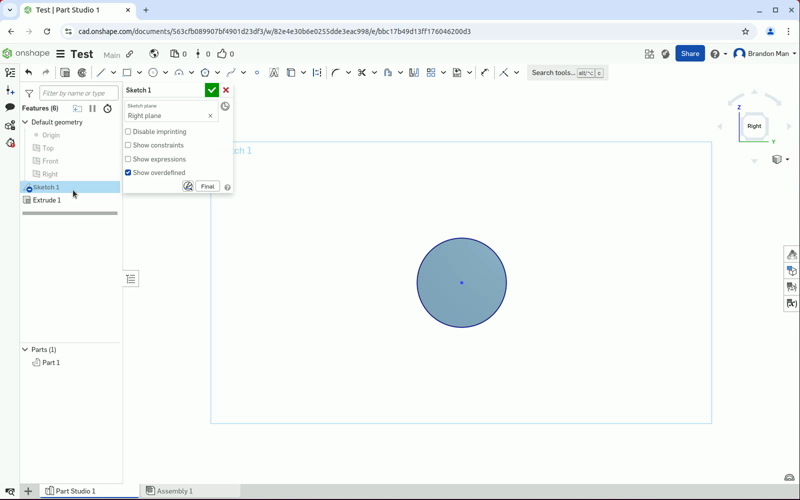
mouse_move(229, 92)
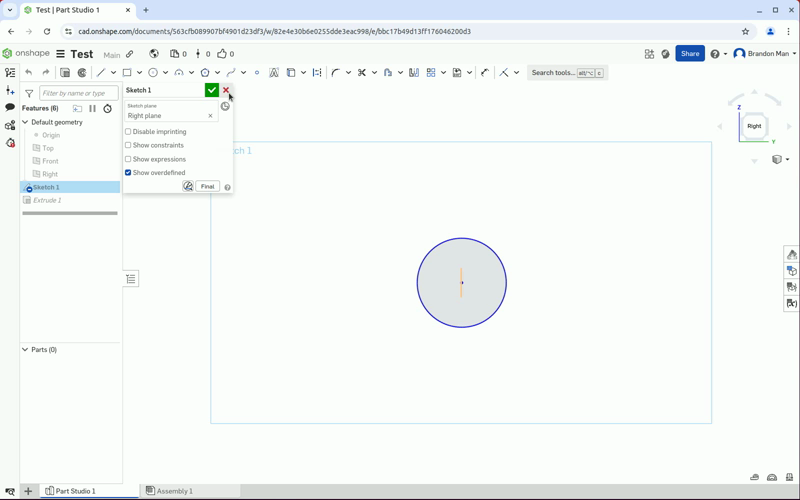
click(229, 92)
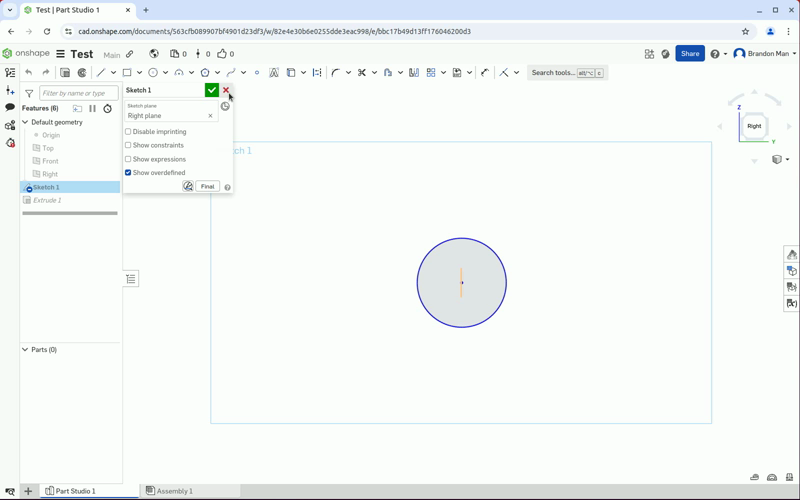
key(shift+s)
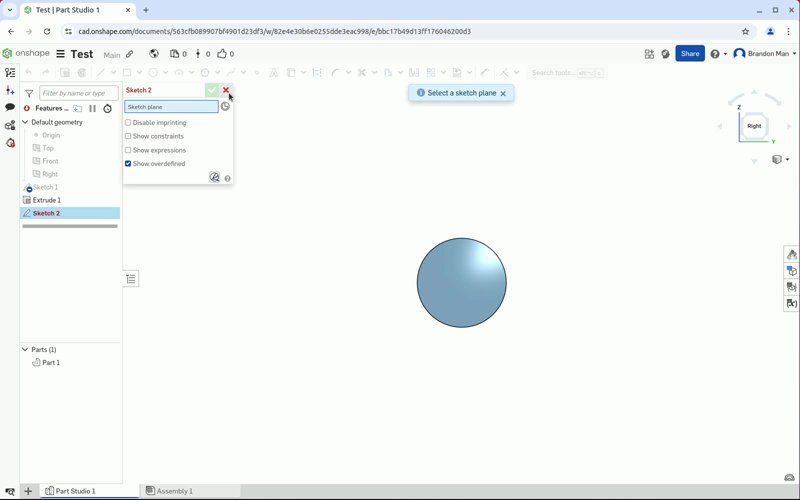
mouse_move(73, 176)
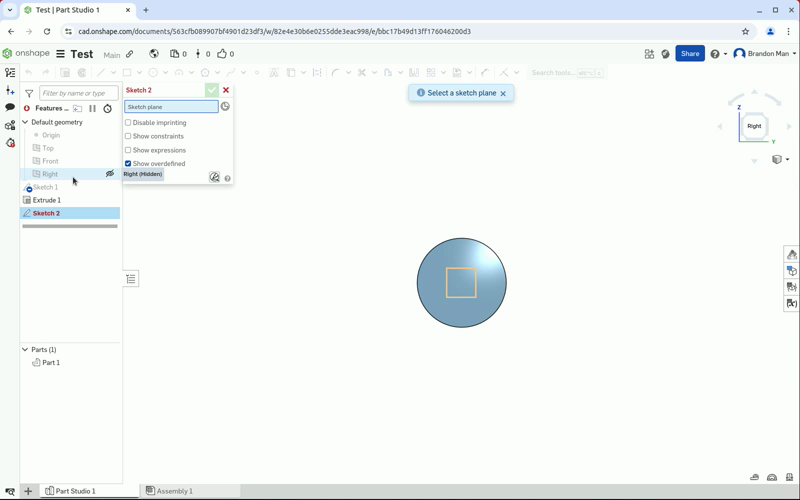
click(73, 176)
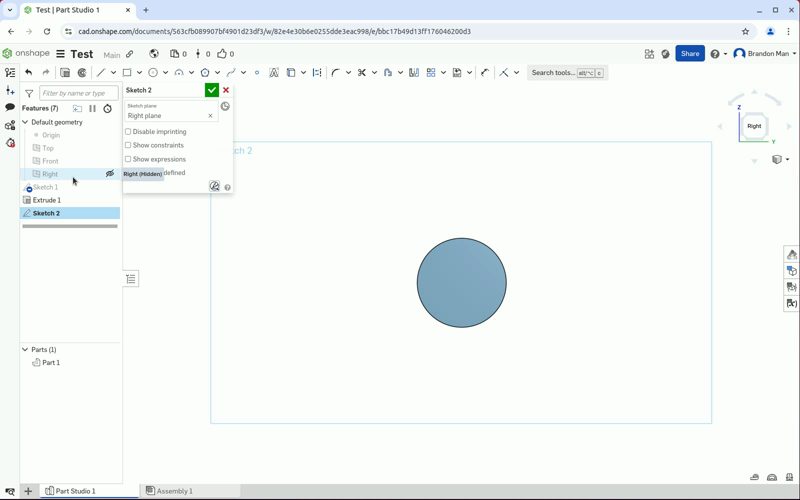
mouse_move(73, 352)
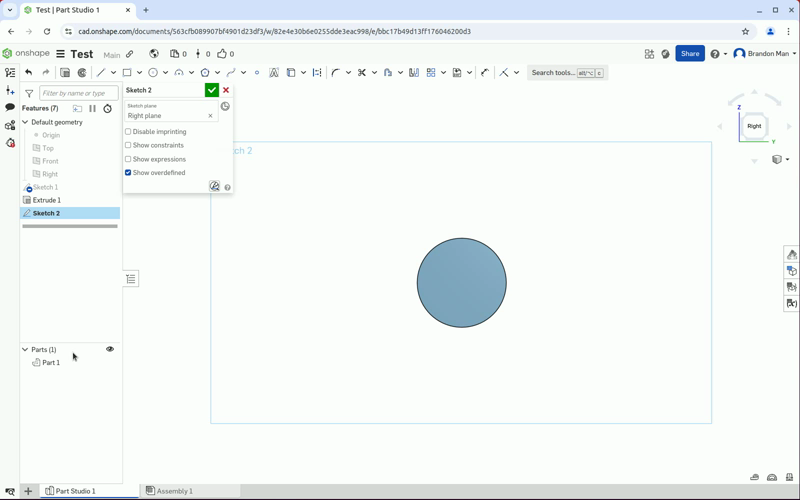
key(y)
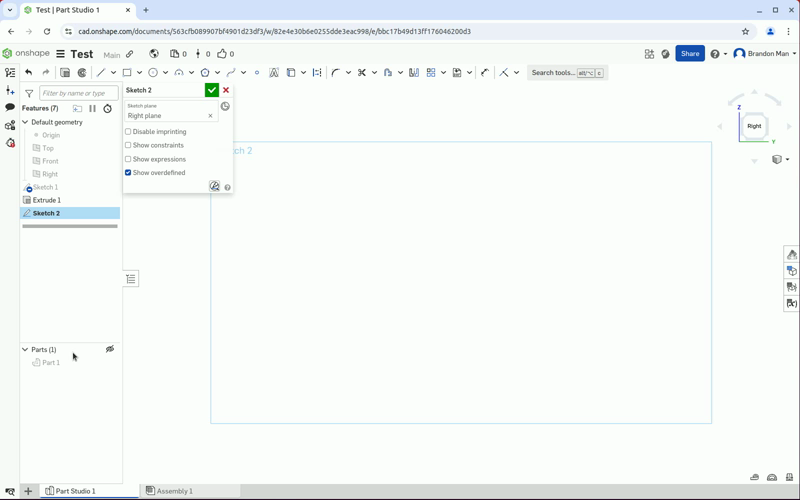
key(c)
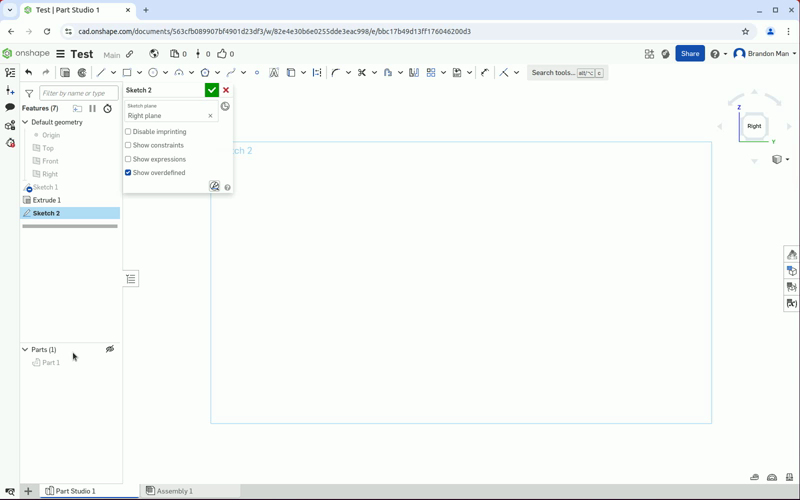
key_down(shift)
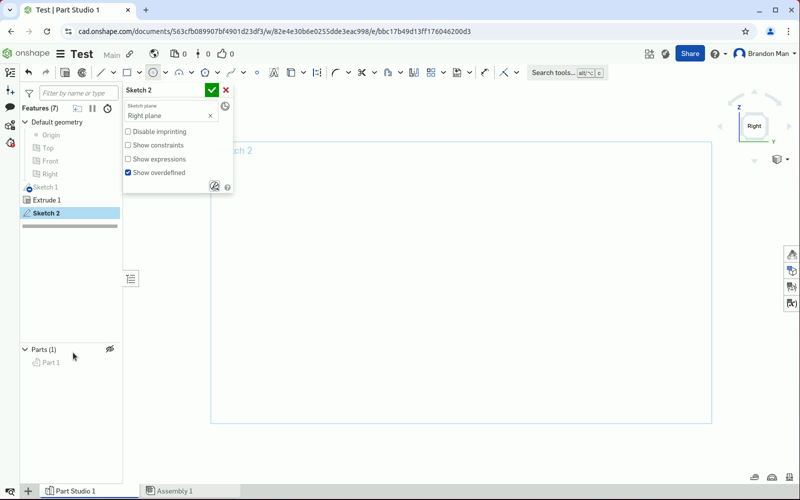
mouse_move(460, 282)
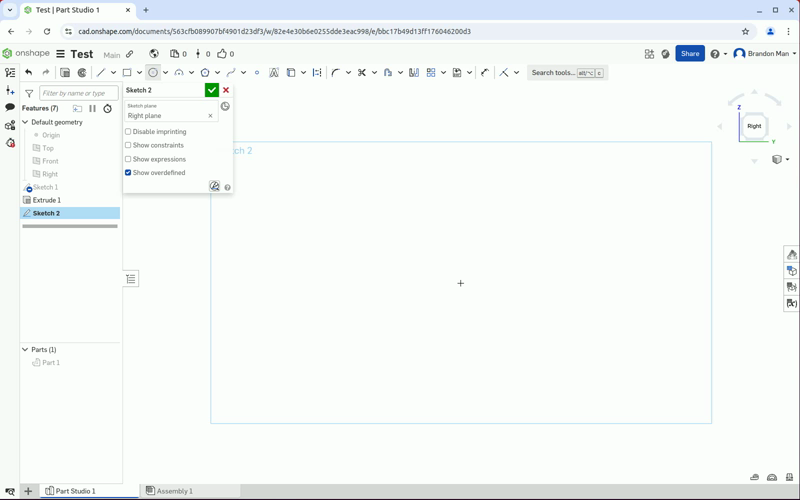
click(460, 282)
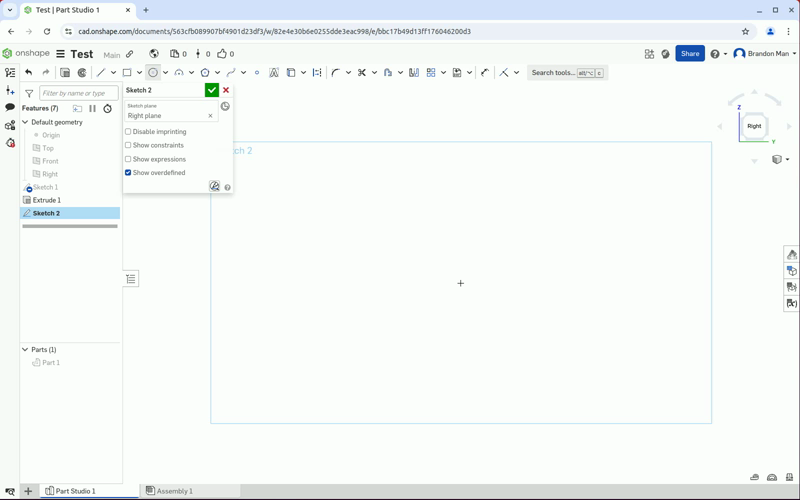
key_up(shift)
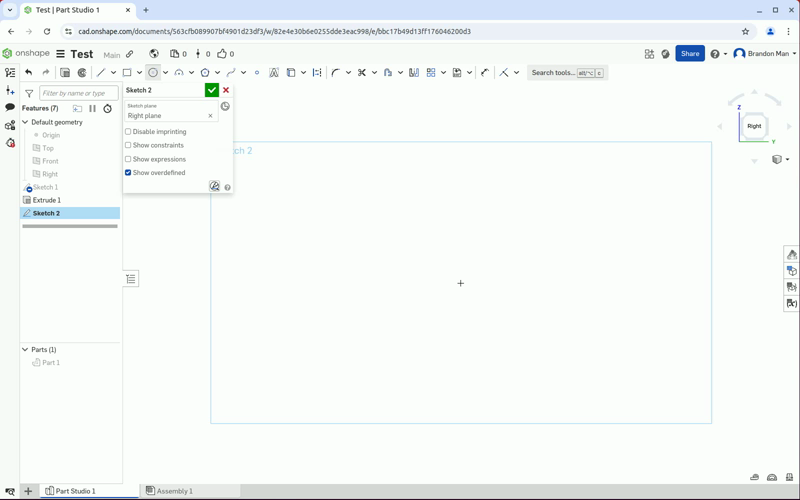
mouse_move(493, 282)
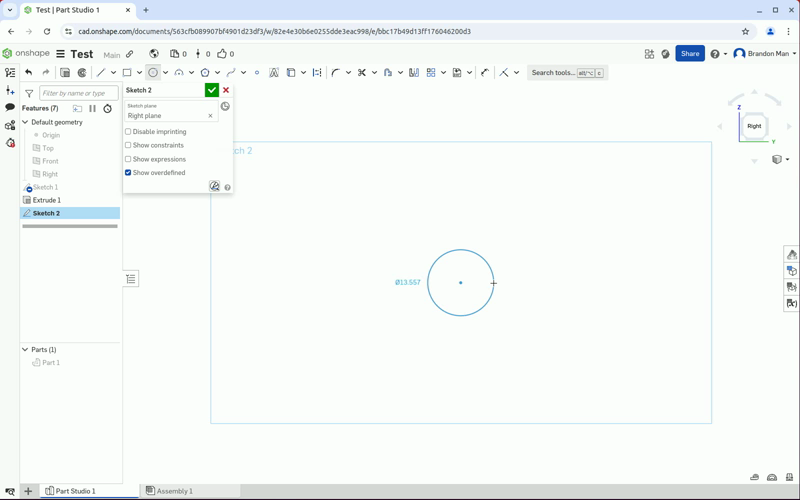
click(493, 282)
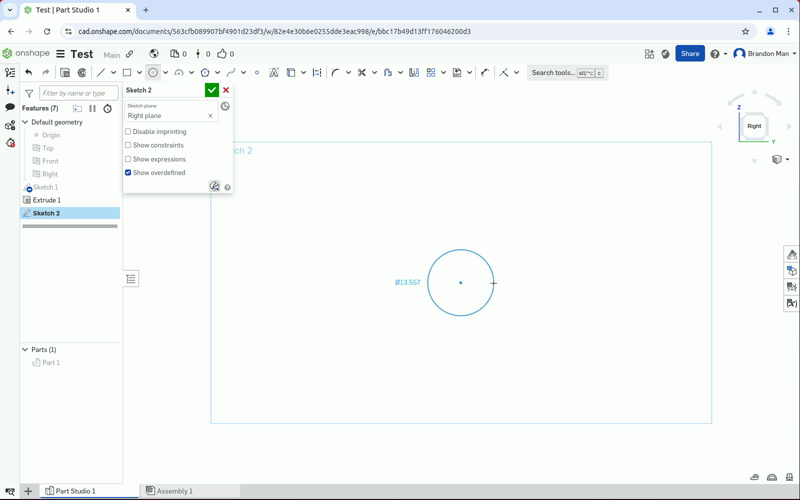
key(esc)
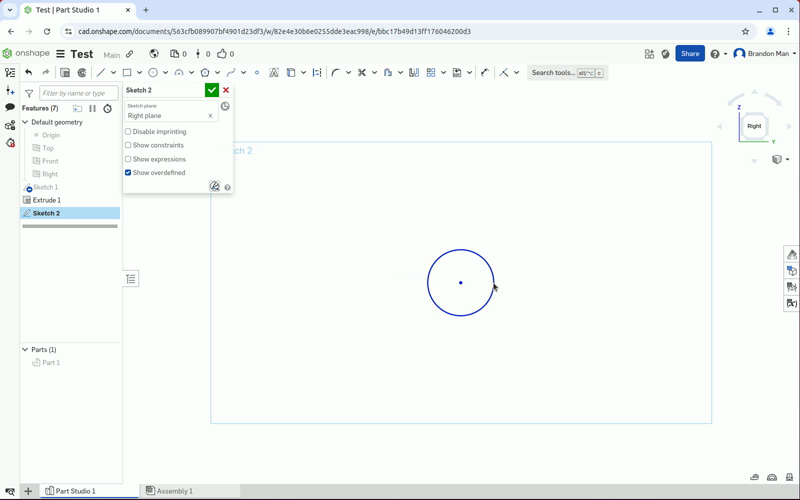
mouse_move(476, 273)
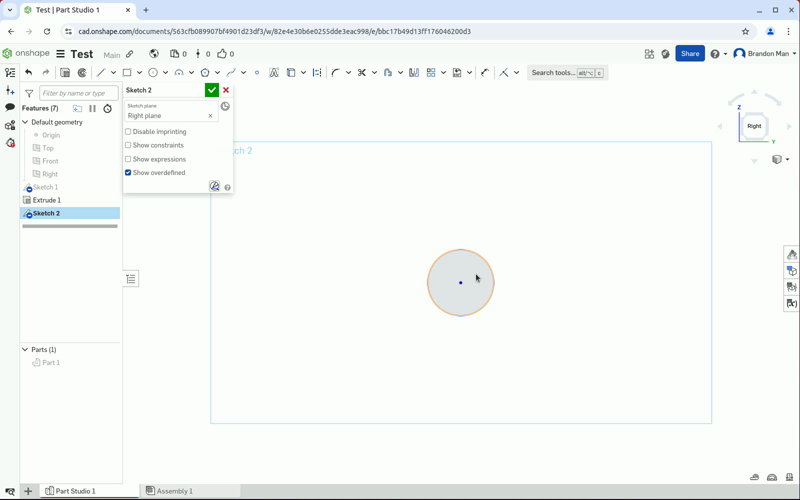
click(476, 273)
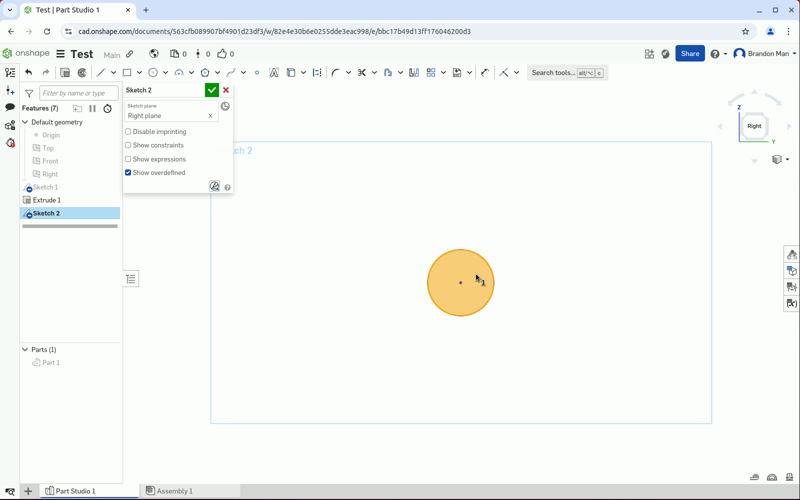
mouse_move(73, 352)
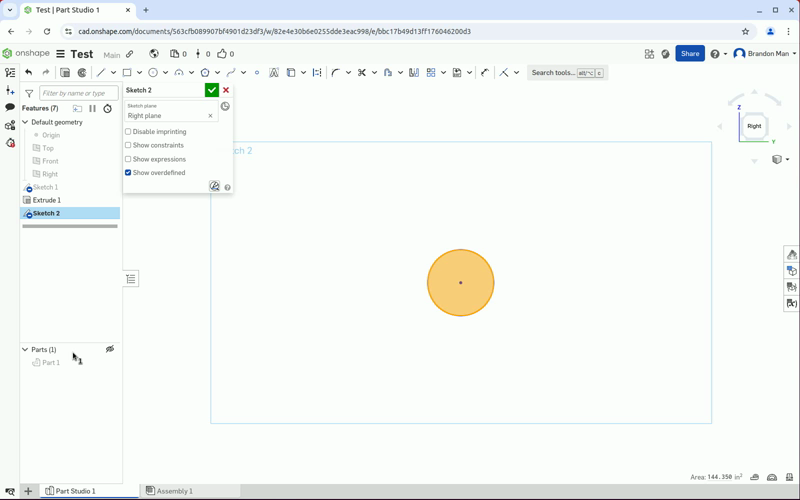
key(shift+y)
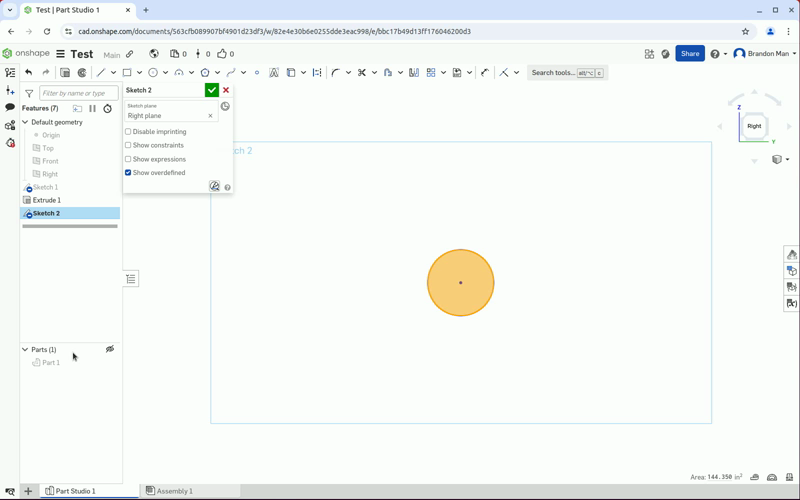
key(shift+e)
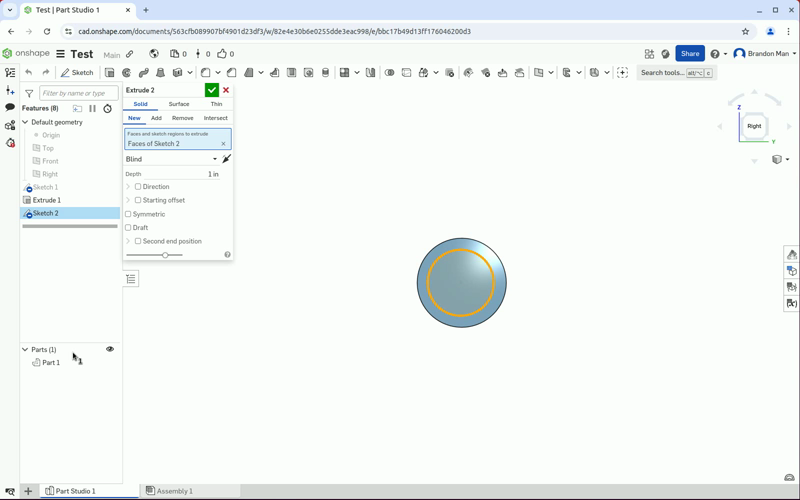
mouse_move(143, 106)
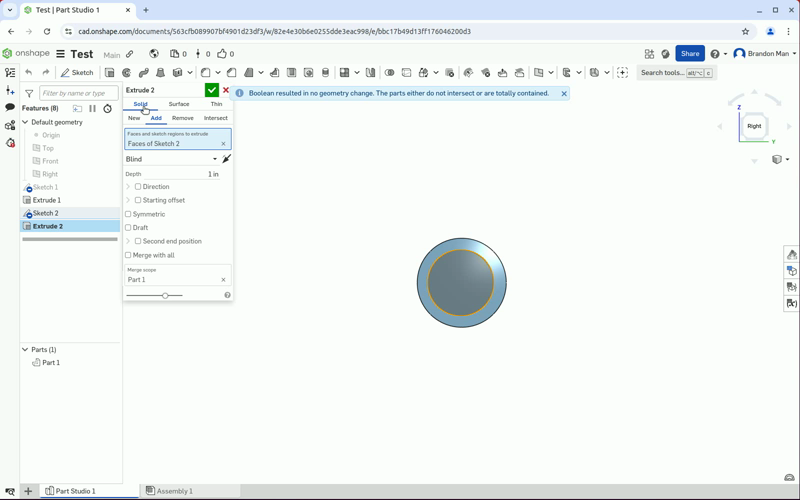
click(143, 106)
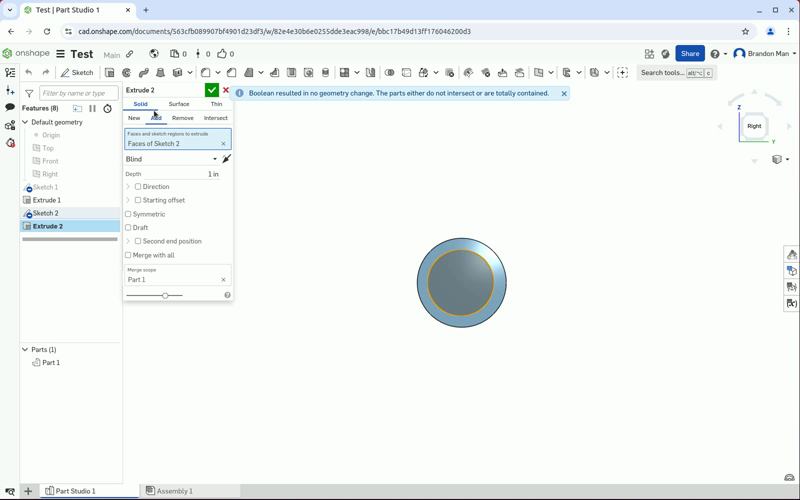
mouse_move(186, 120)
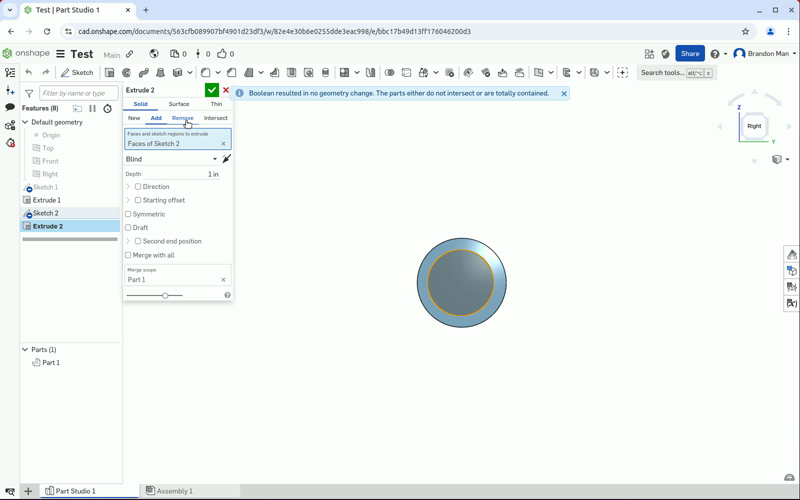
click(186, 120)
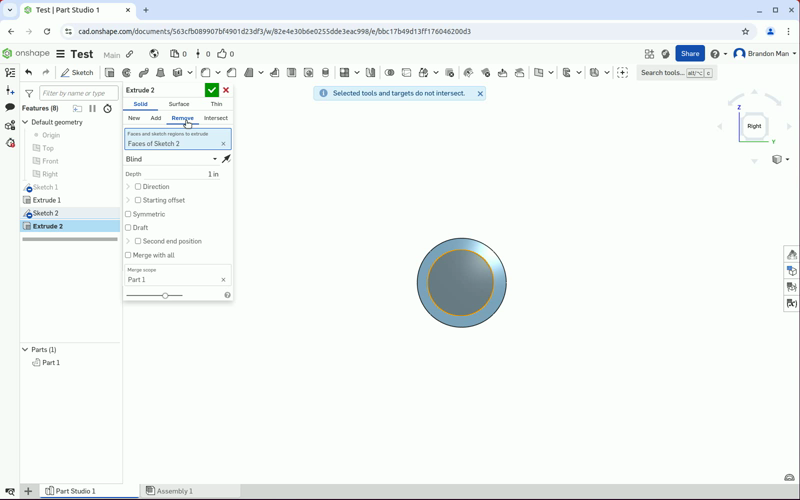
key(tab, 4)
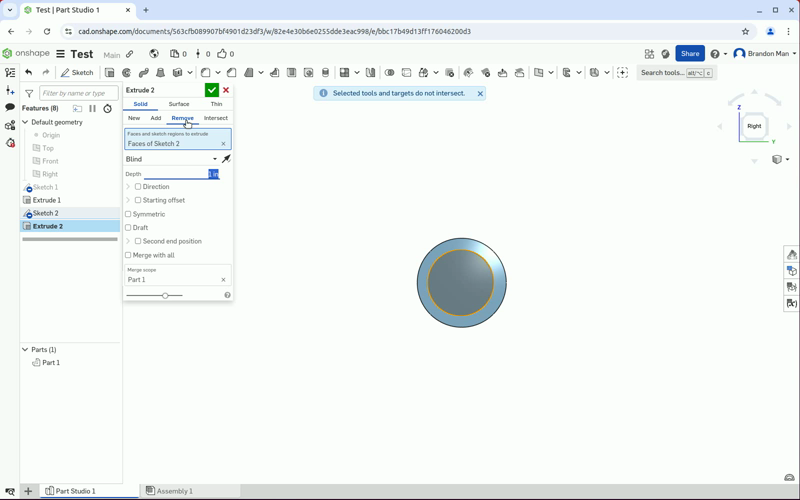
text(11.313)
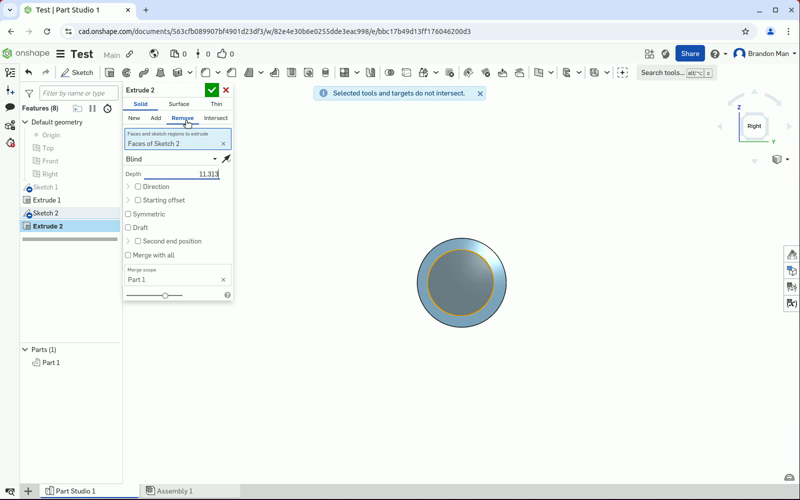
key(tab, 6)
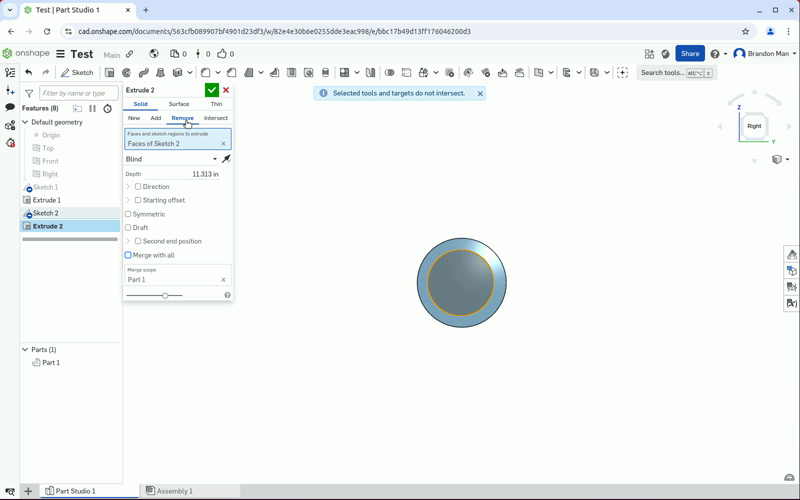
key(space)
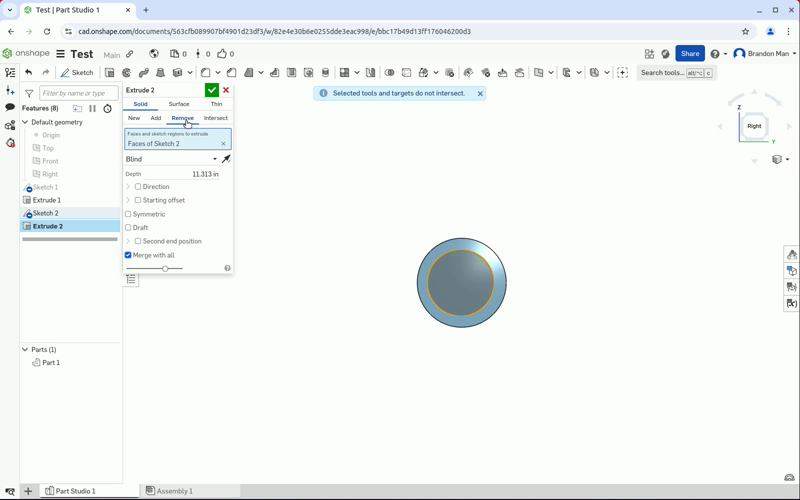
key(enter)
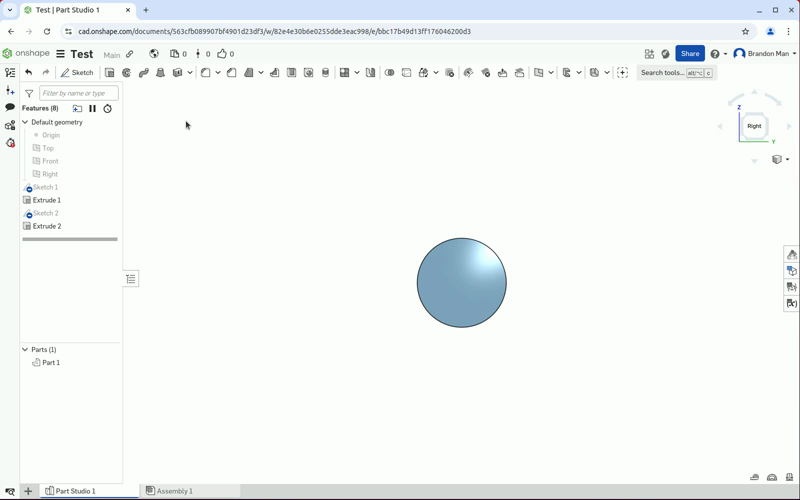
key(shift+h)
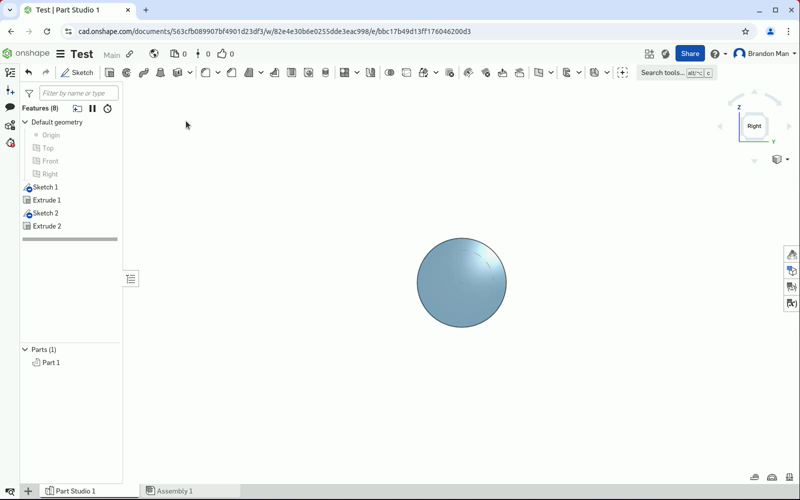
key(shift+h)
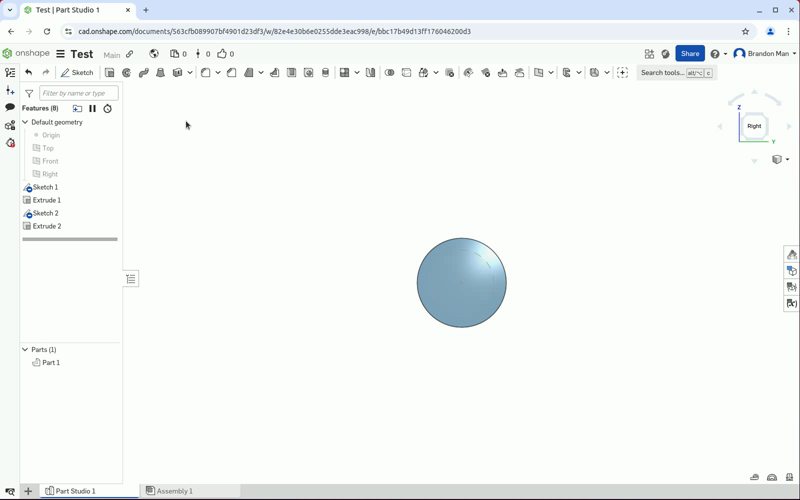
key(shift+7)
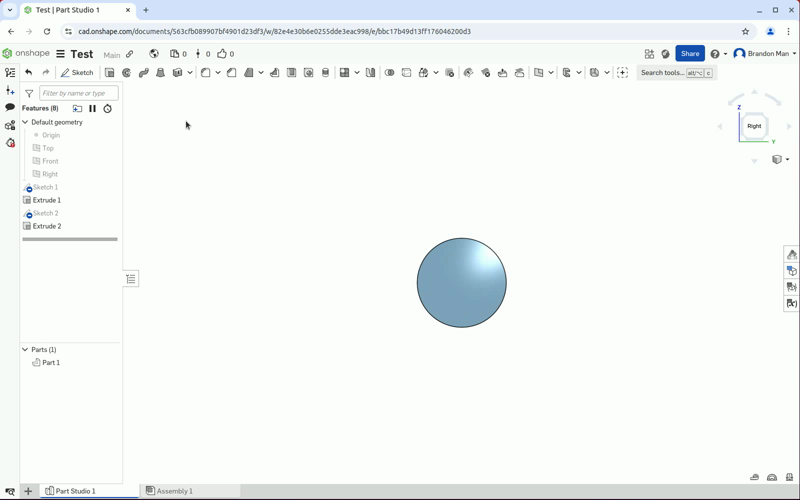
key(right, 2)
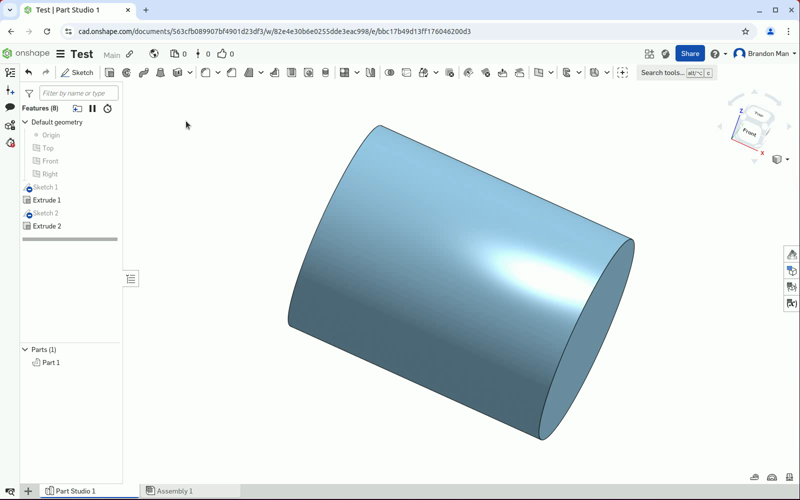
key(down, 2)
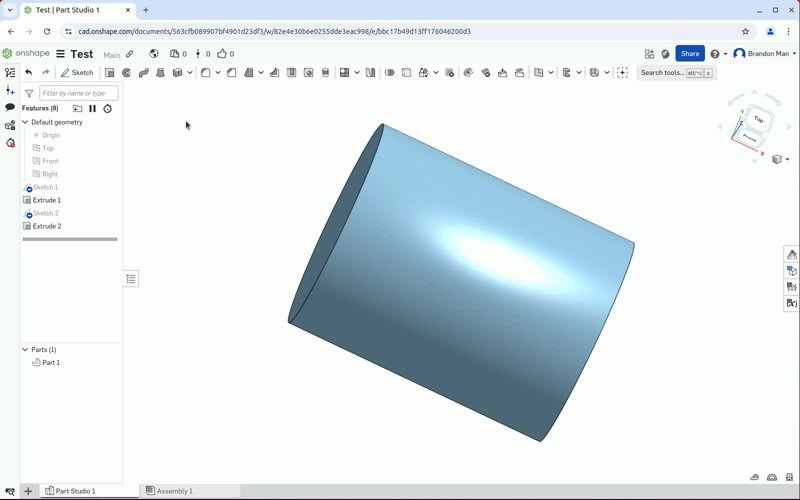
key(up, 2)
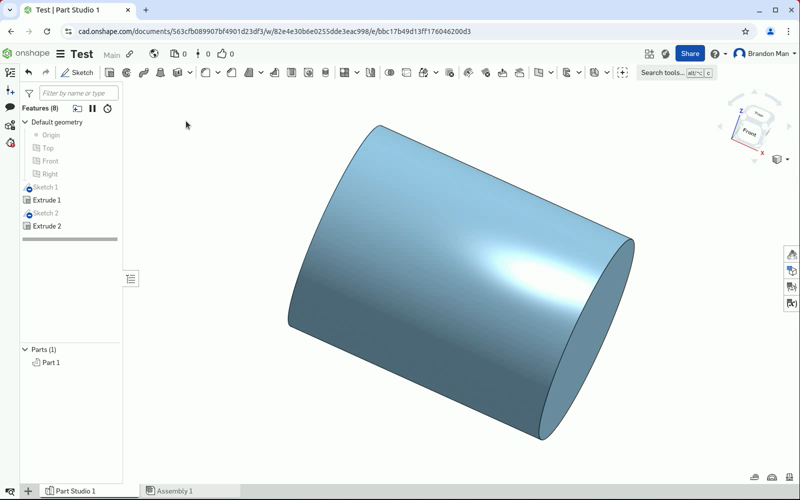
key(left, 2)
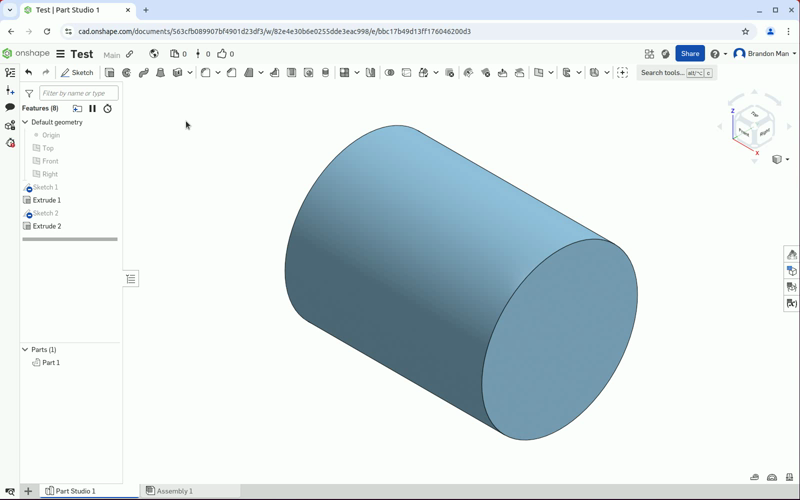
mouse_move(73, 189)
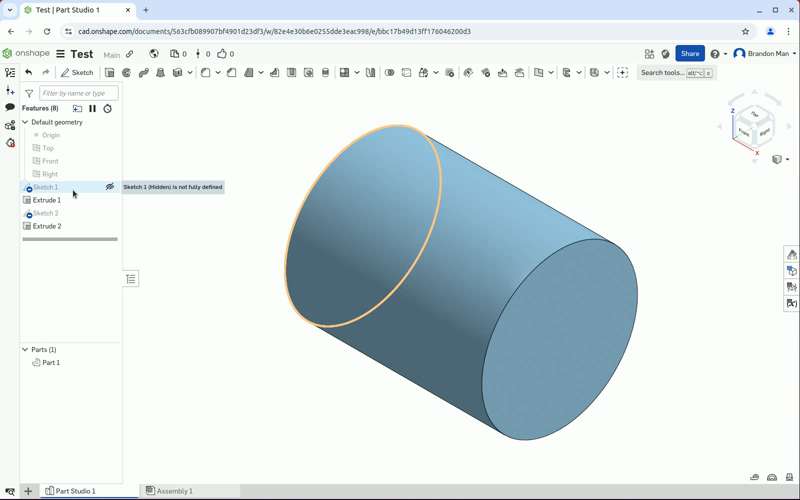
click(73, 189)